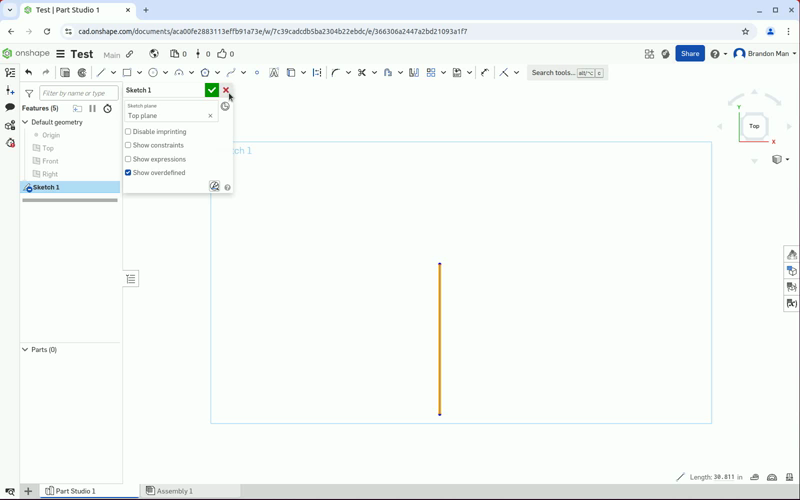
key(shift+h)
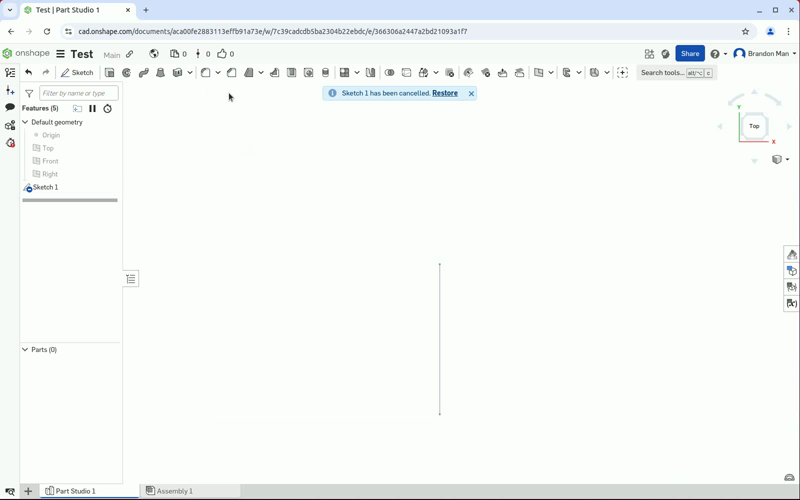
key(shift+s)
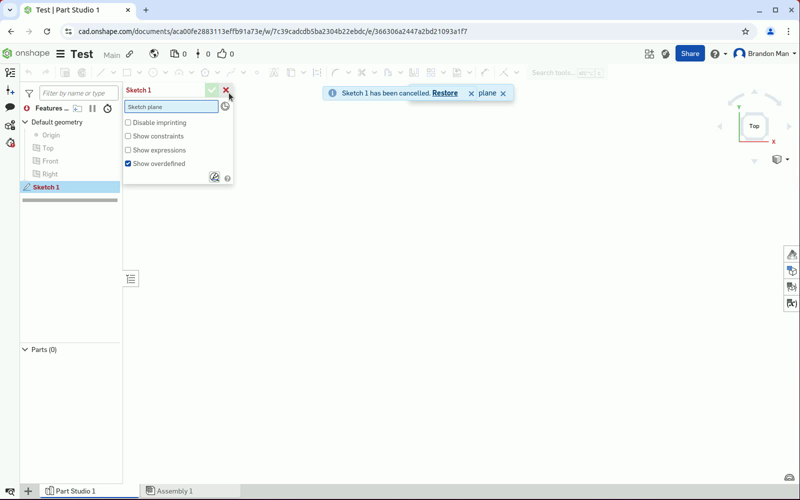
mouse_move(73, 150)
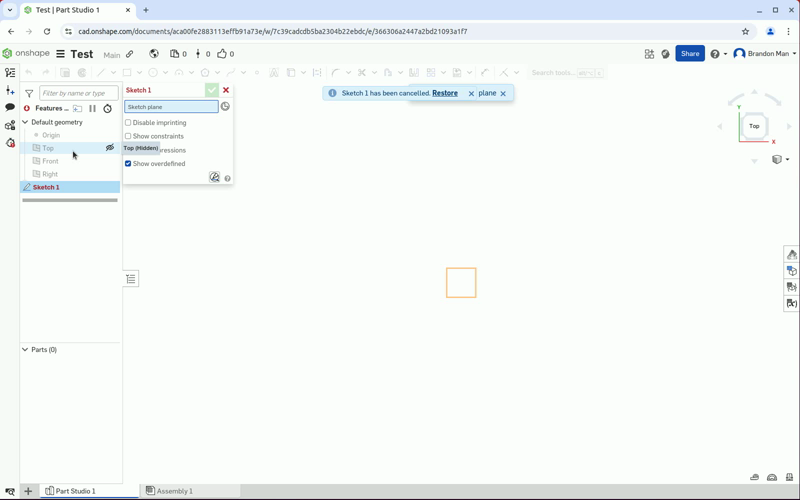
click(73, 150)
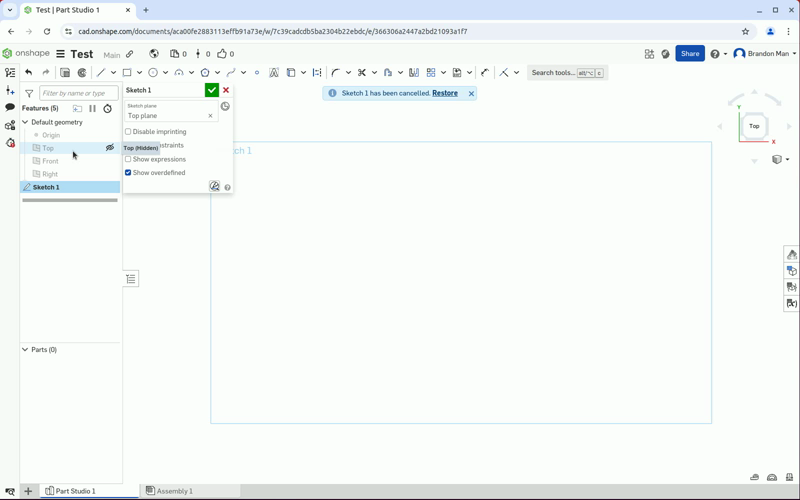
mouse_move(73, 352)
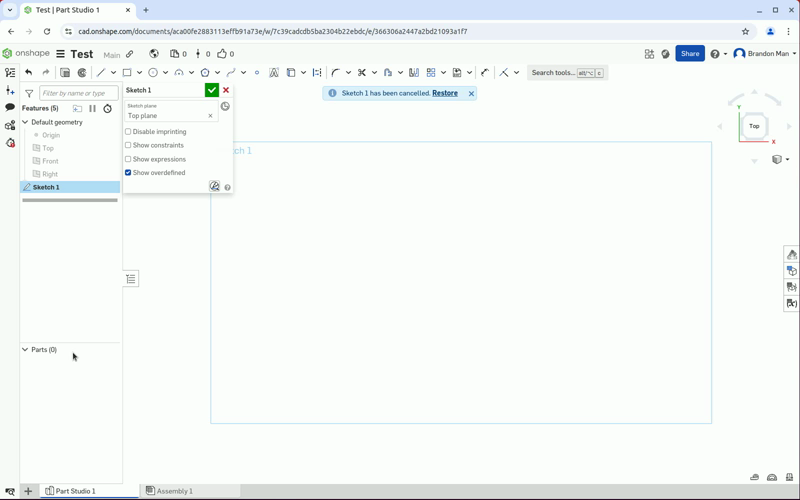
key(y)
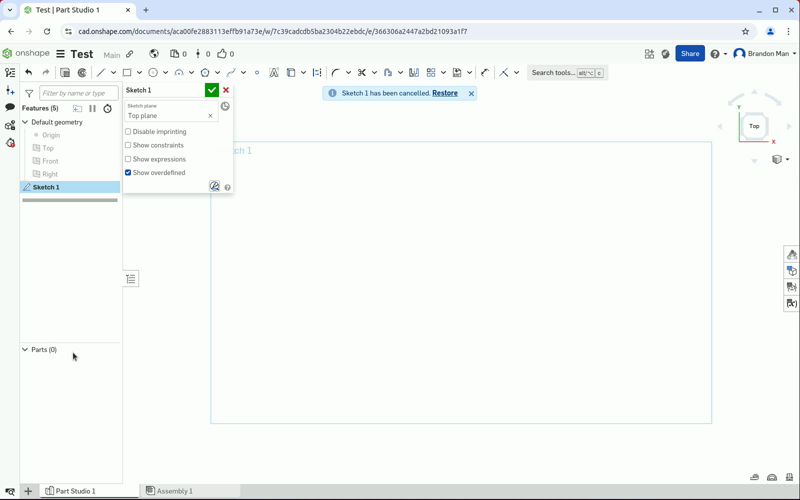
key(c)
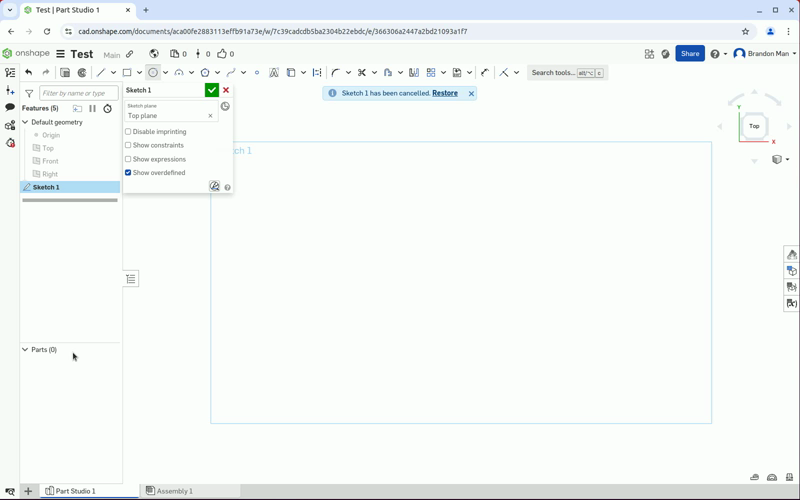
key_down(shift)
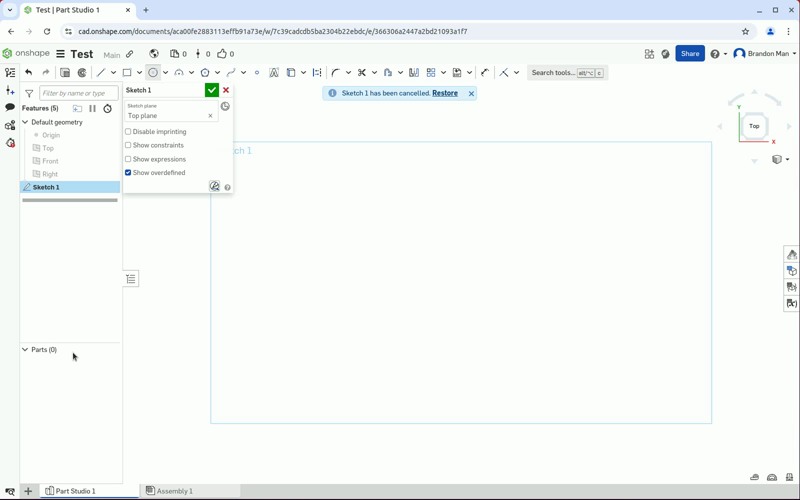
mouse_move(461, 282)
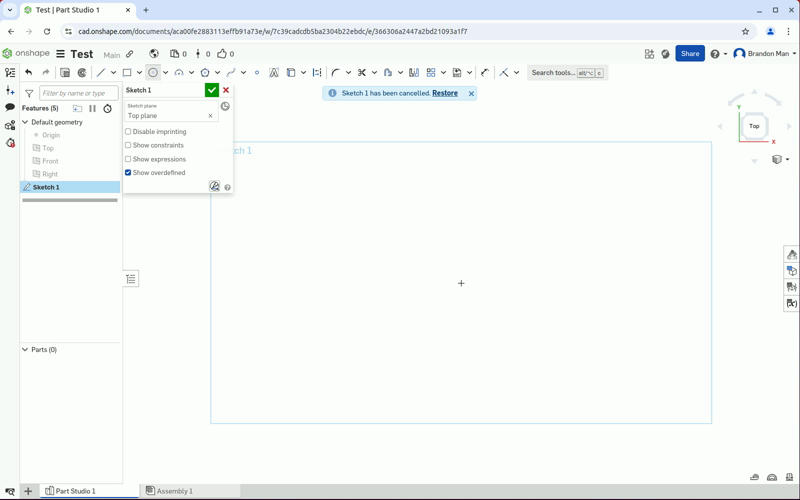
click(461, 282)
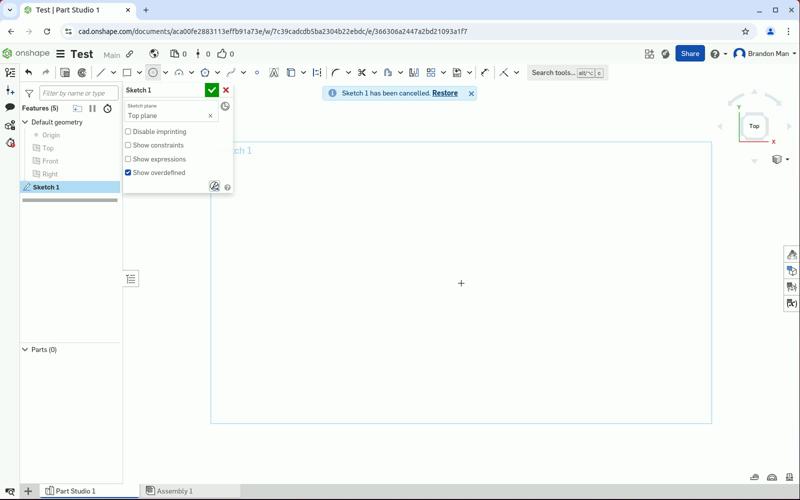
key_up(shift)
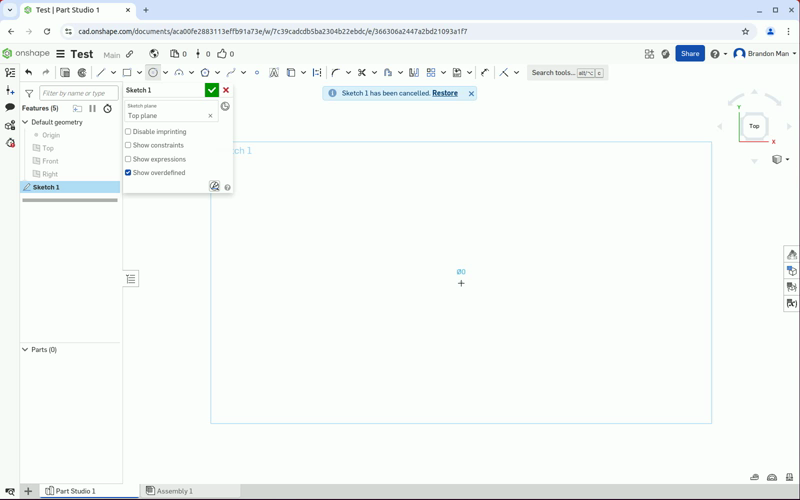
mouse_move(567, 282)
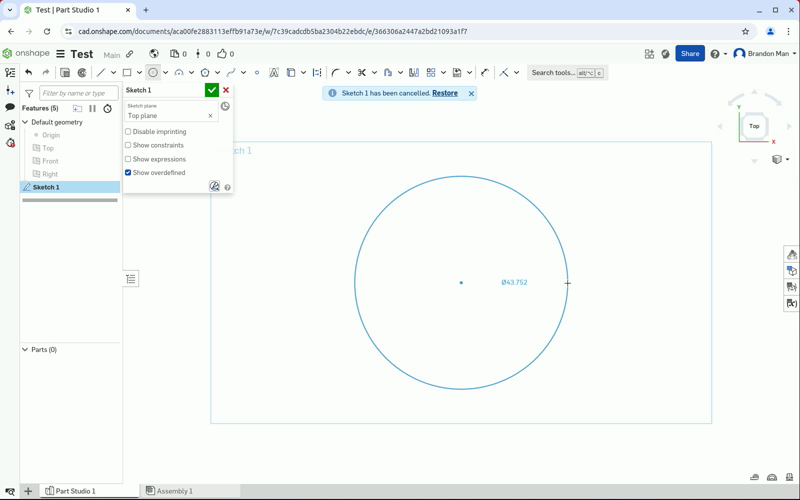
click(567, 282)
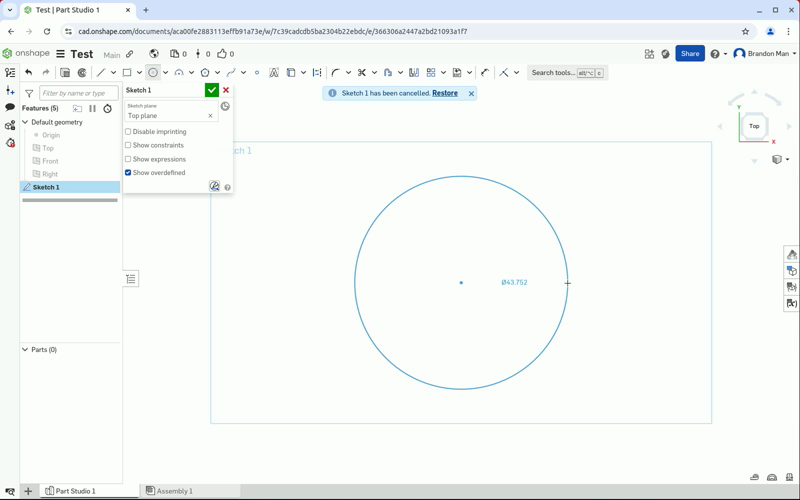
key(esc)
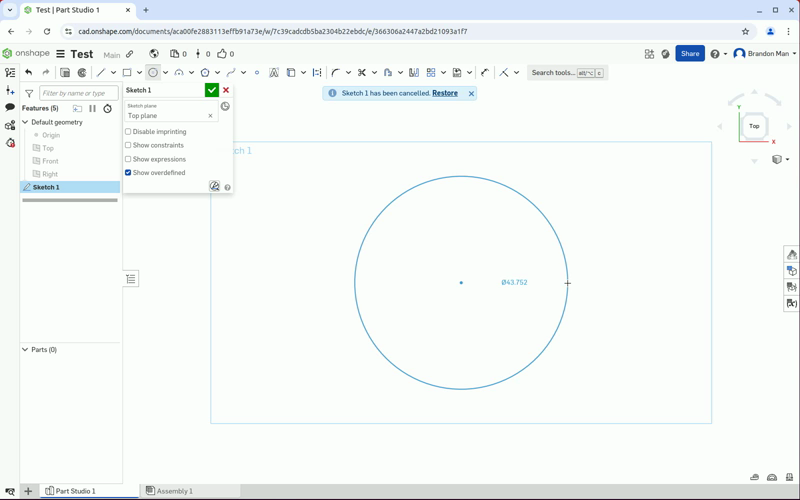
key(c)
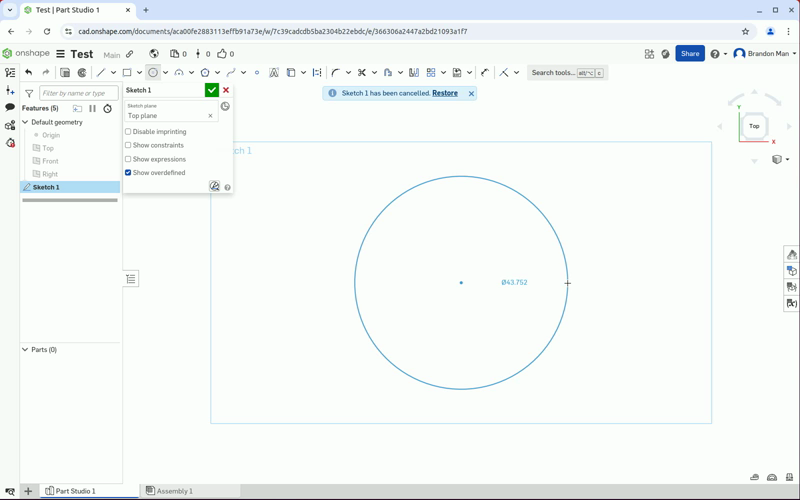
key_down(shift)
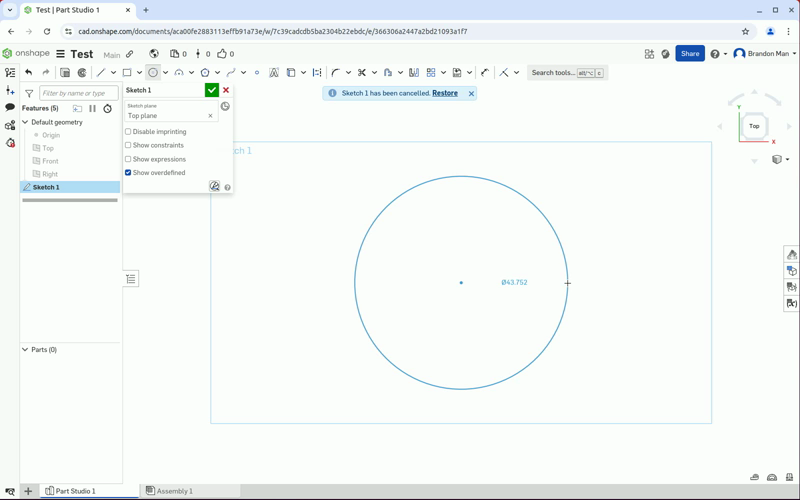
mouse_move(461, 282)
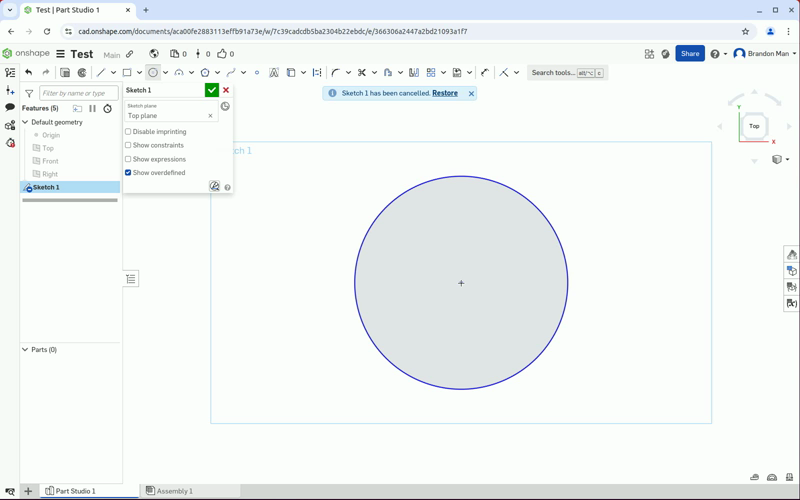
click(461, 282)
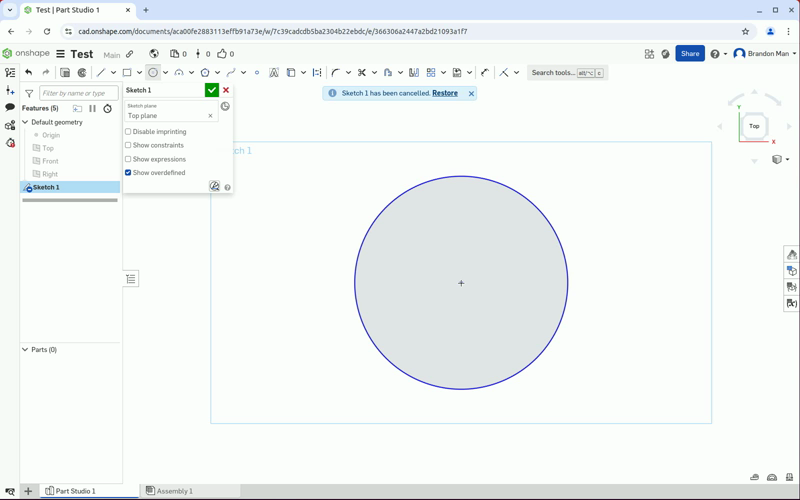
key_up(shift)
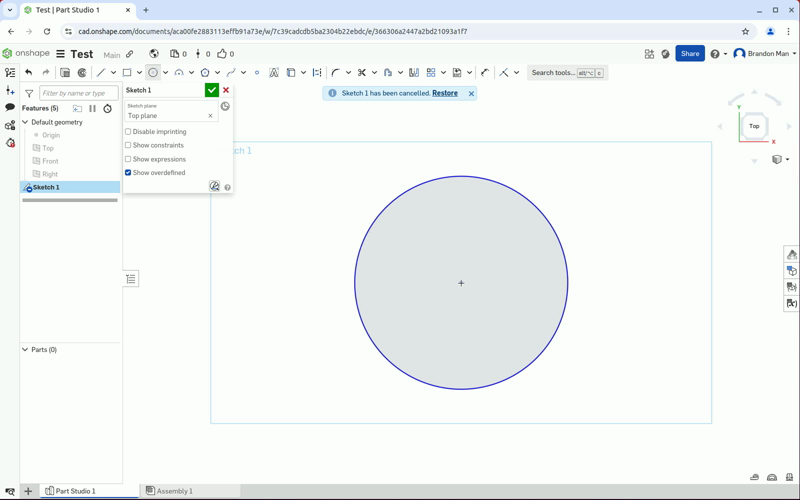
mouse_move(558, 282)
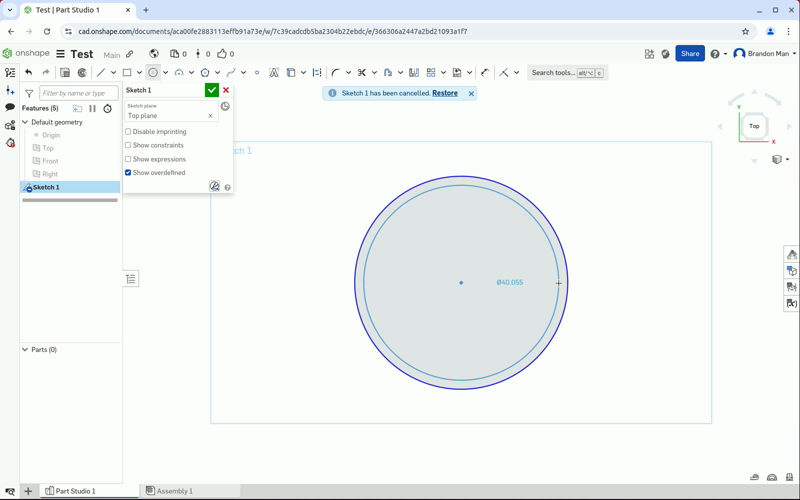
click(558, 282)
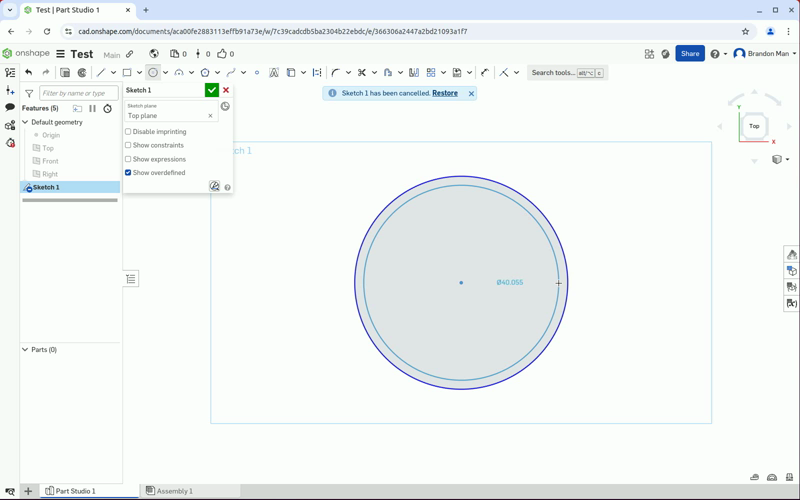
key(esc)
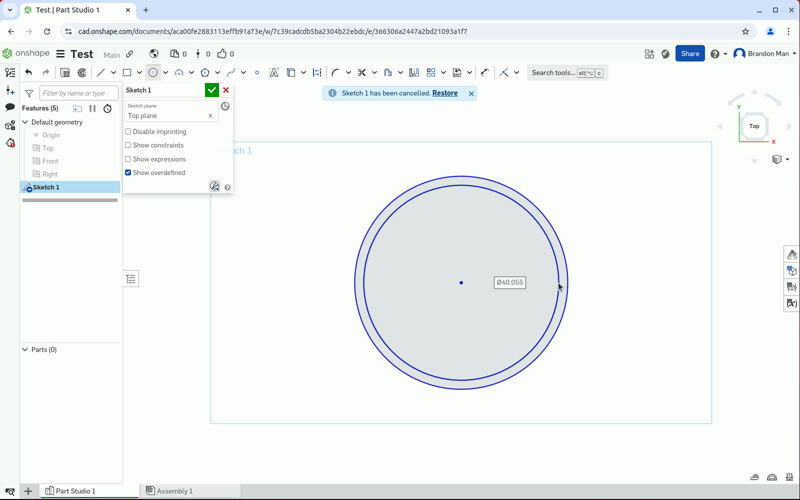
mouse_move(421, 189)
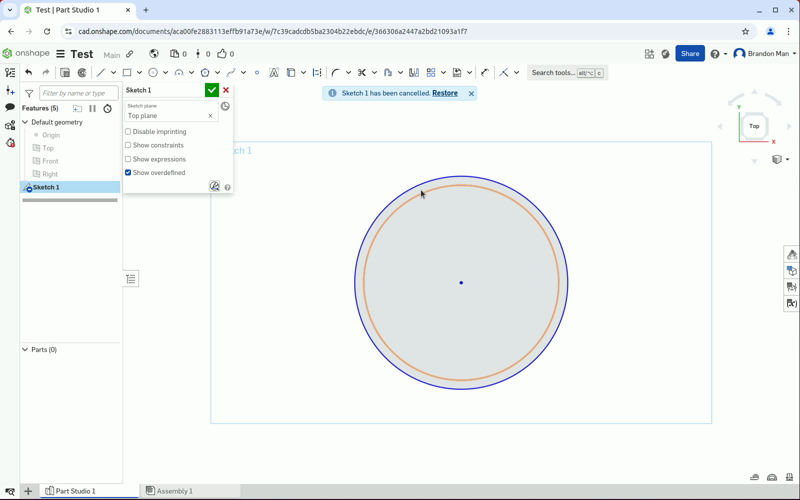
click(421, 189)
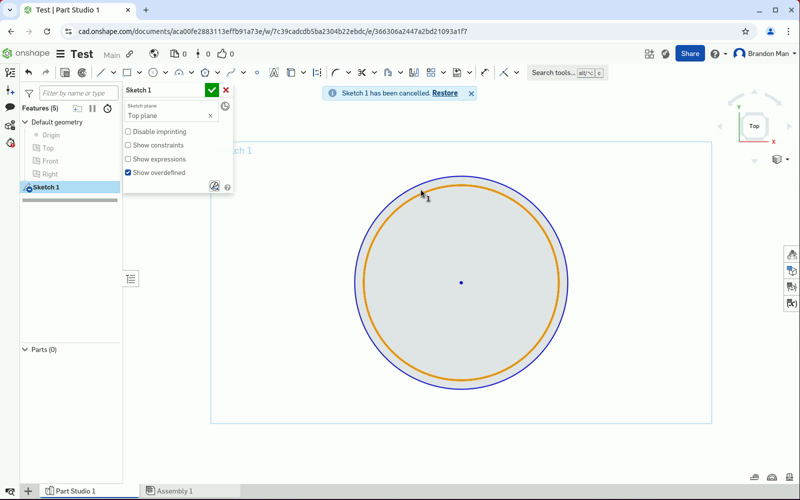
mouse_move(73, 352)
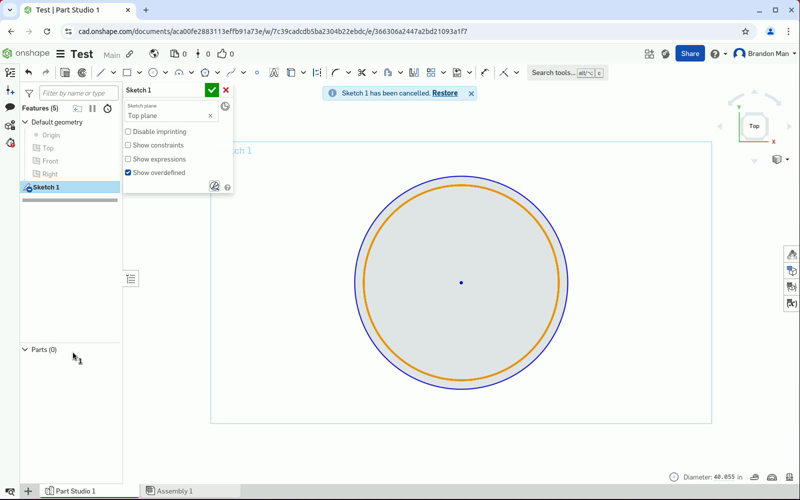
key(shift+y)
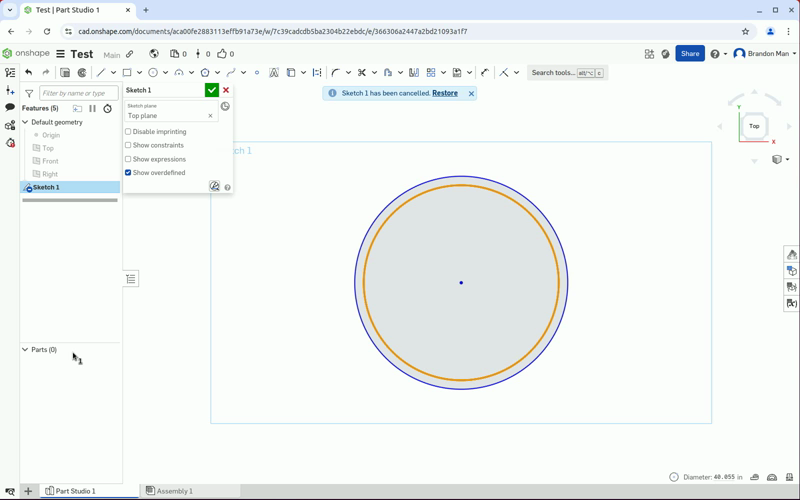
key(shift+e)
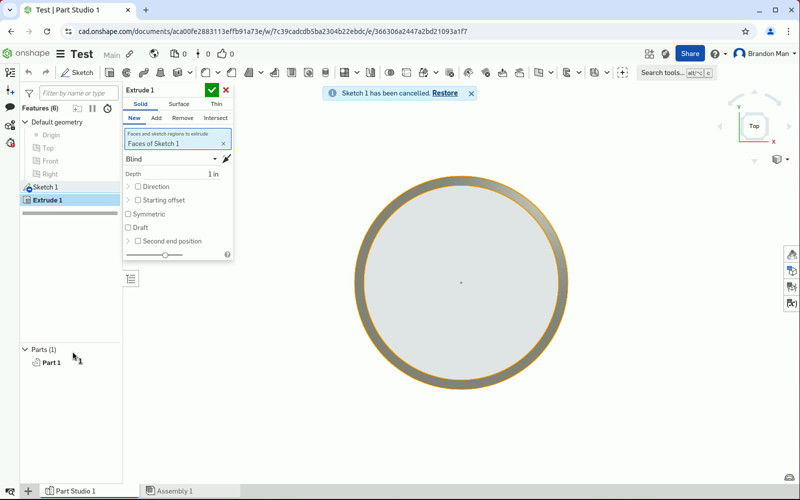
mouse_move(143, 106)
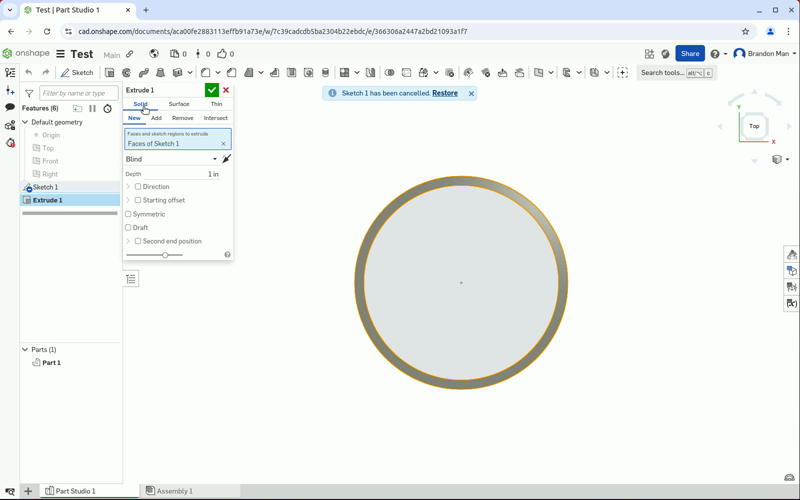
click(143, 106)
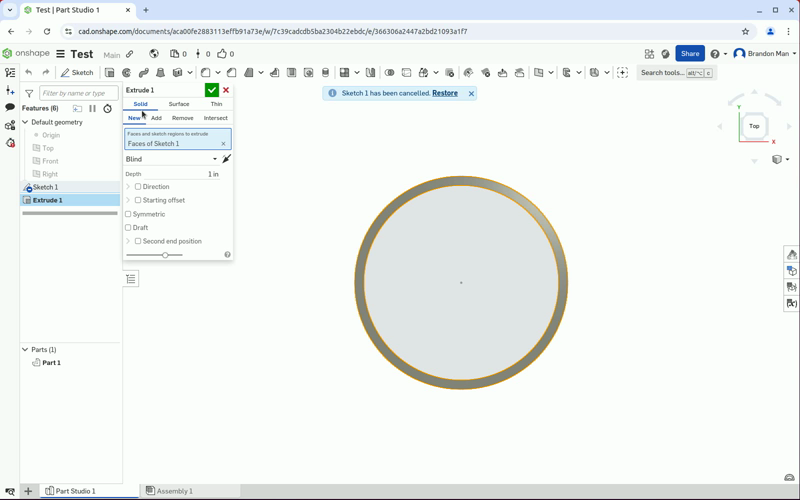
mouse_move(137, 120)
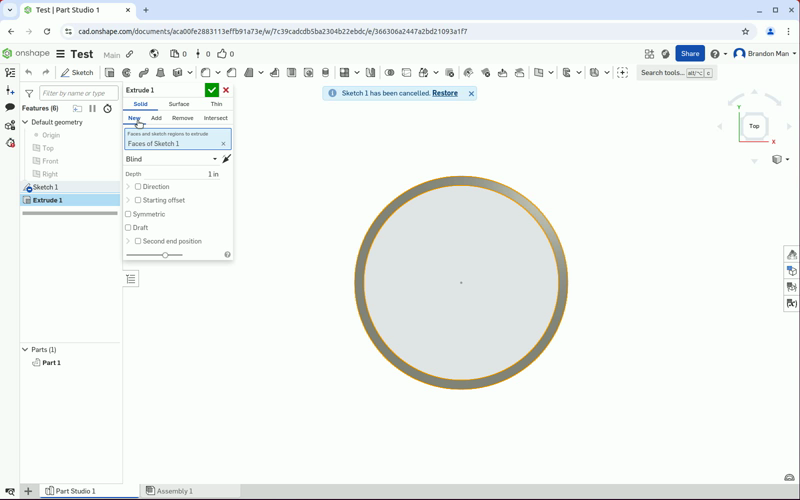
click(137, 120)
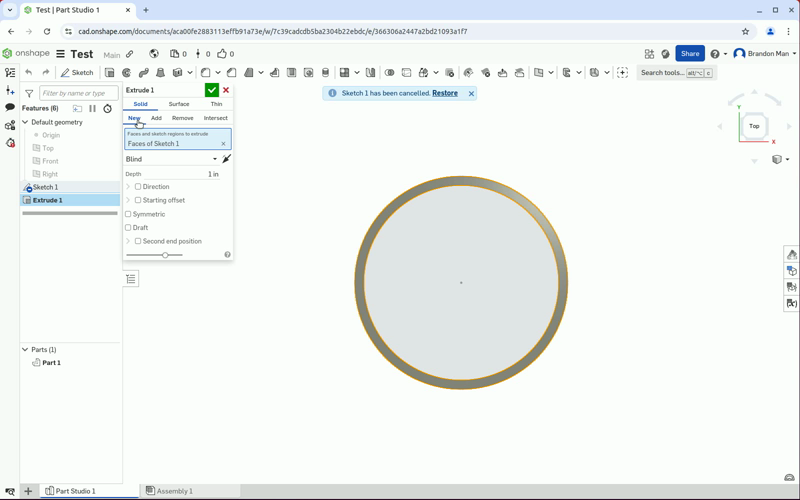
key(tab, 4)
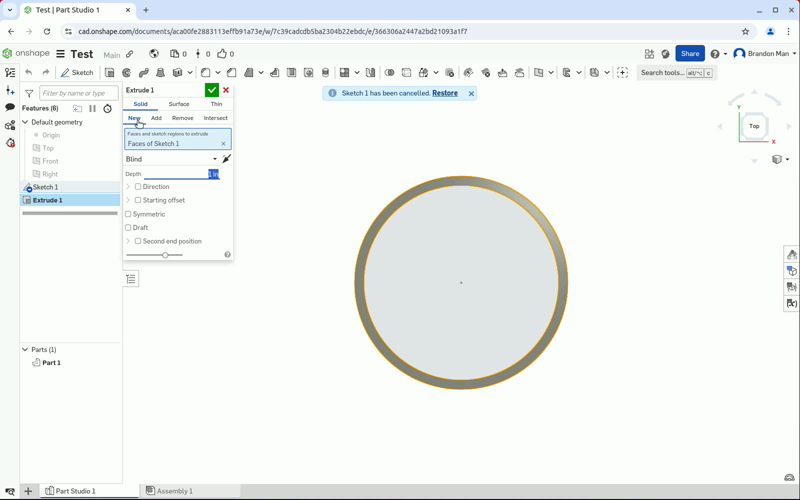
text(-6.74)
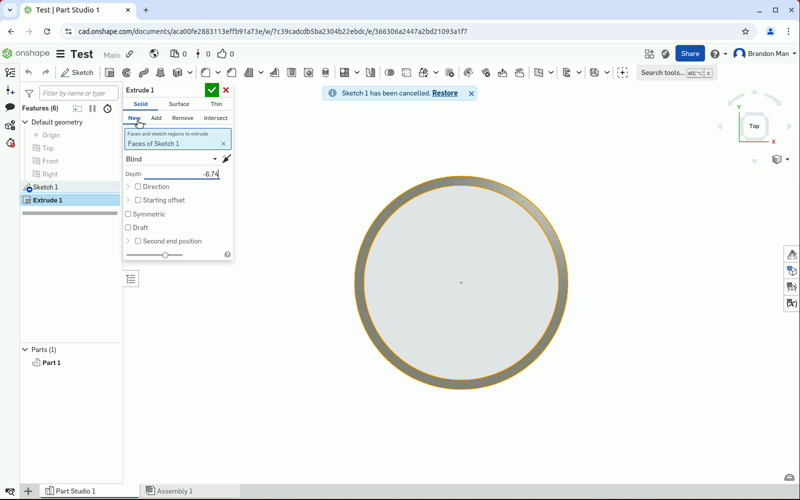
key(enter)
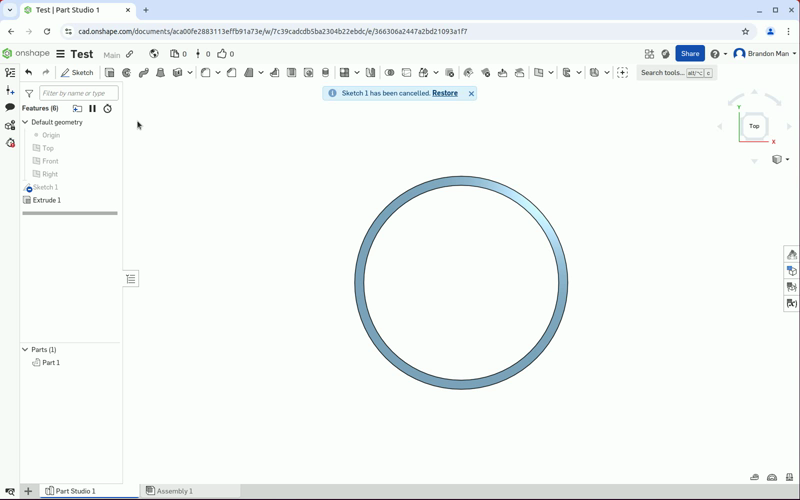
key(shift+h)
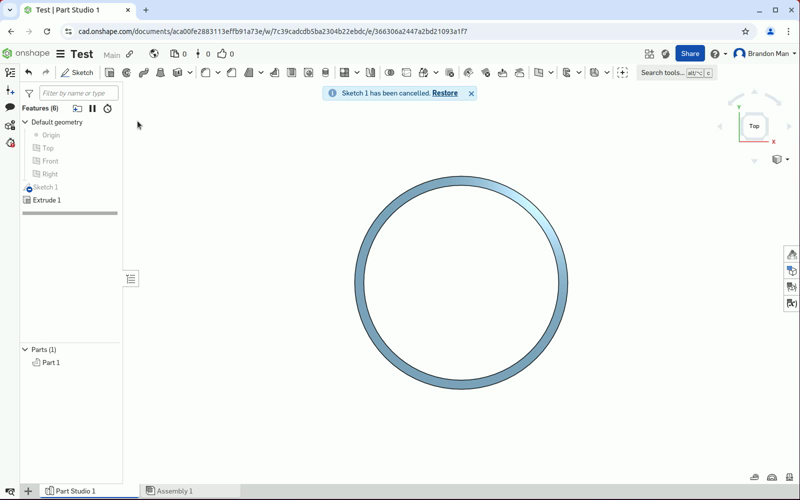
key(shift+h)
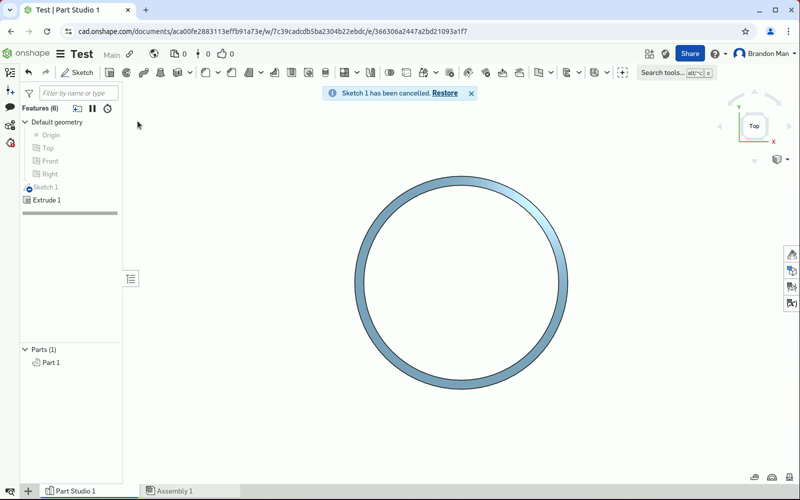
mouse_move(73, 189)
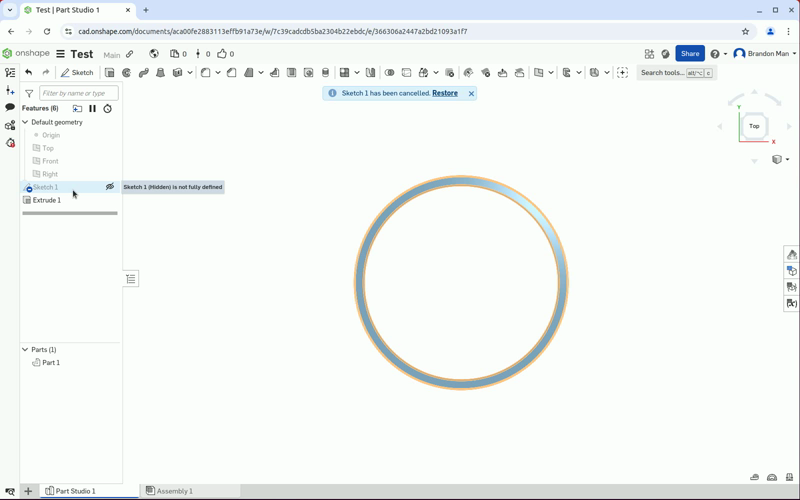
click(73, 189)
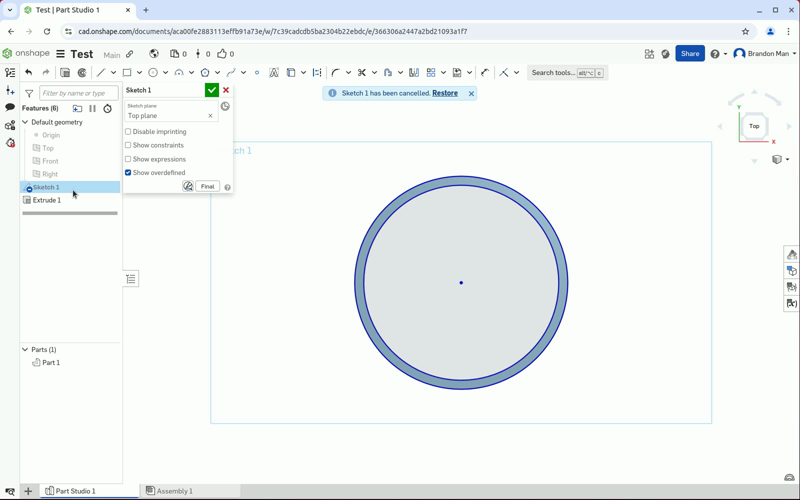
mouse_move(229, 92)
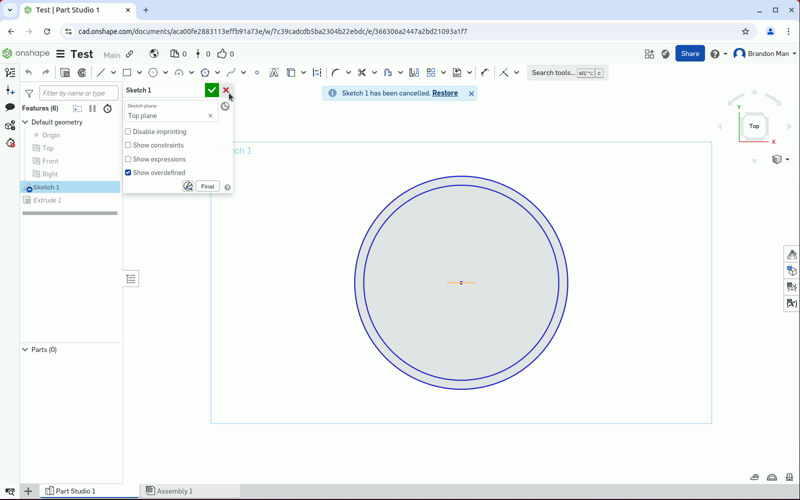
click(229, 92)
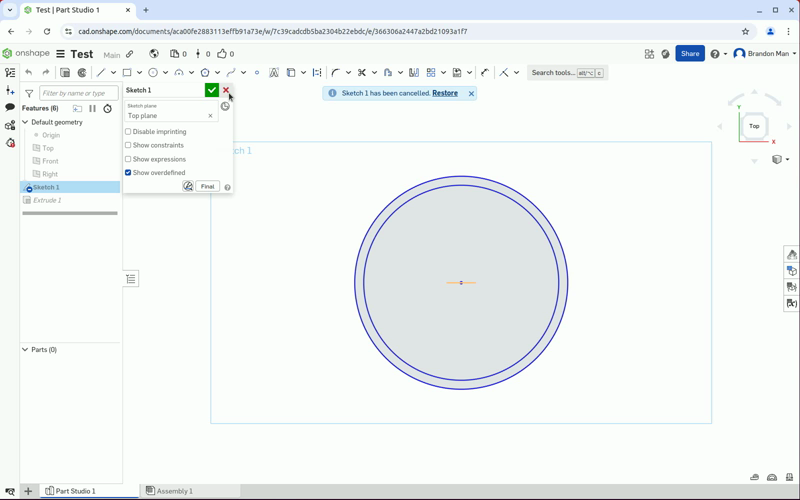
key(shift+s)
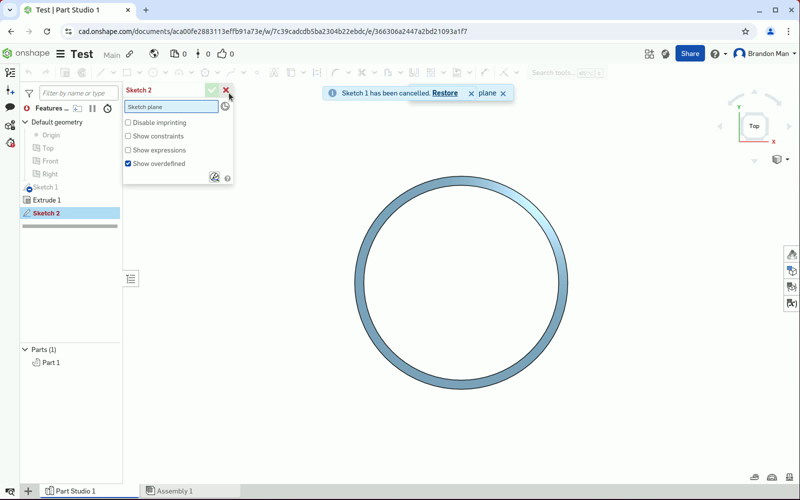
mouse_move(73, 150)
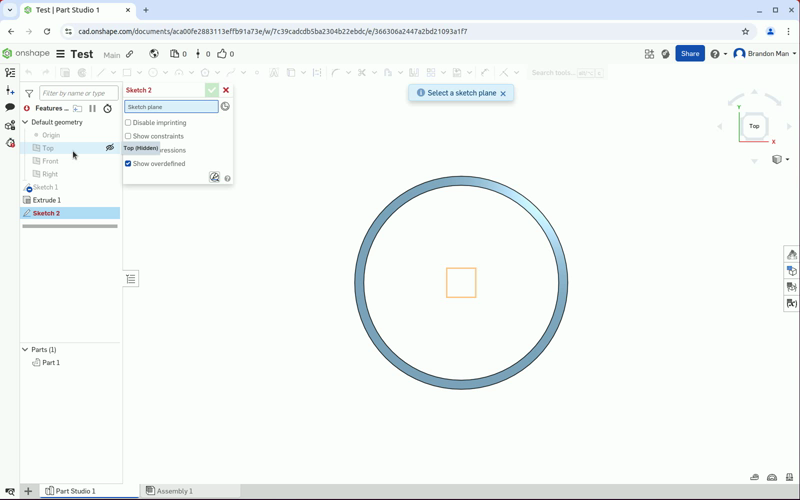
click(73, 150)
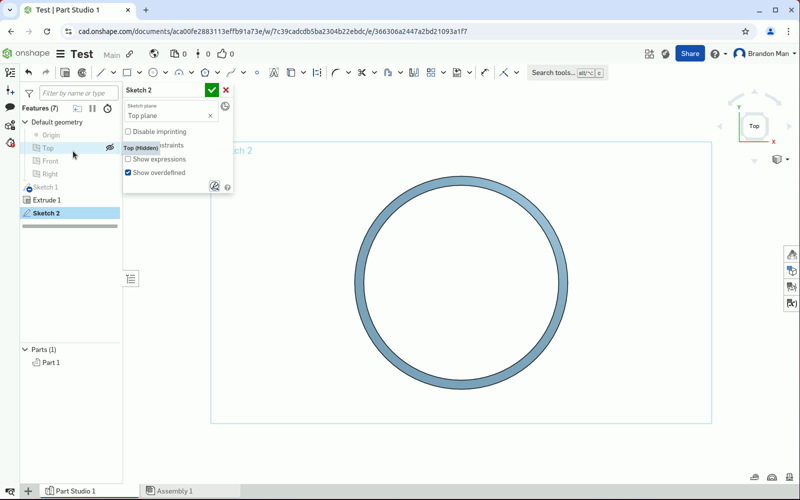
mouse_move(73, 352)
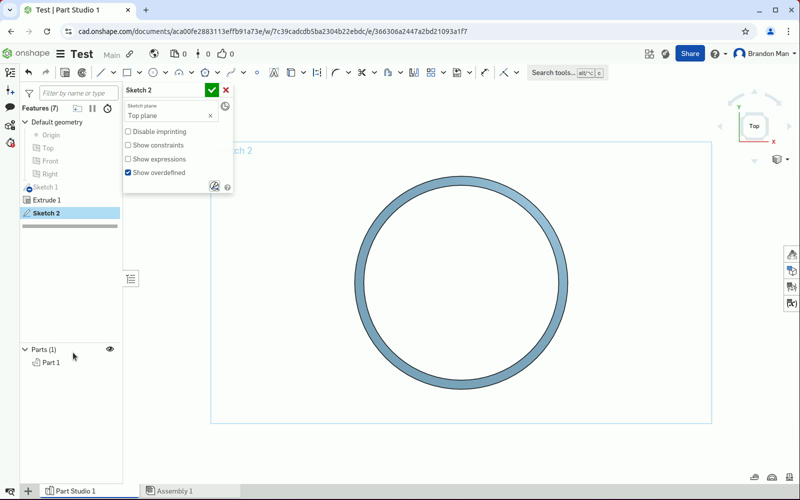
key(y)
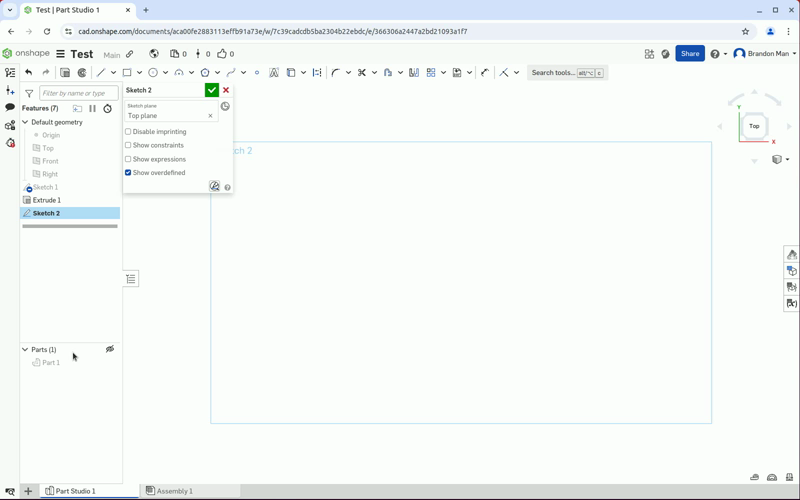
key(c)
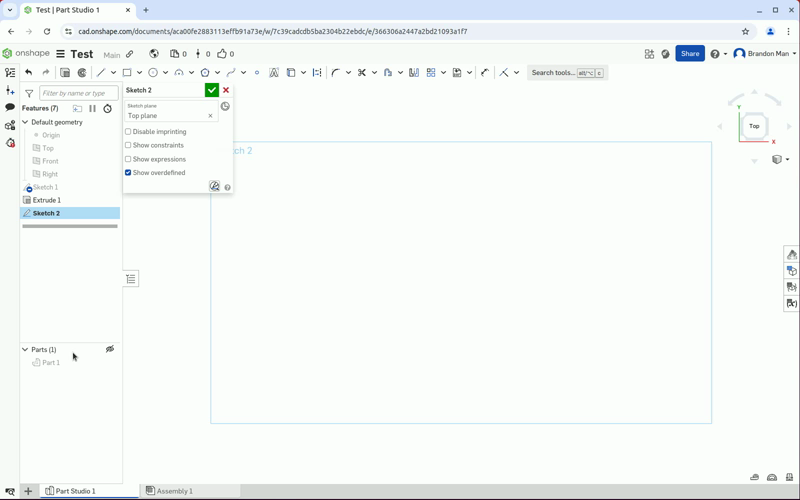
key_down(shift)
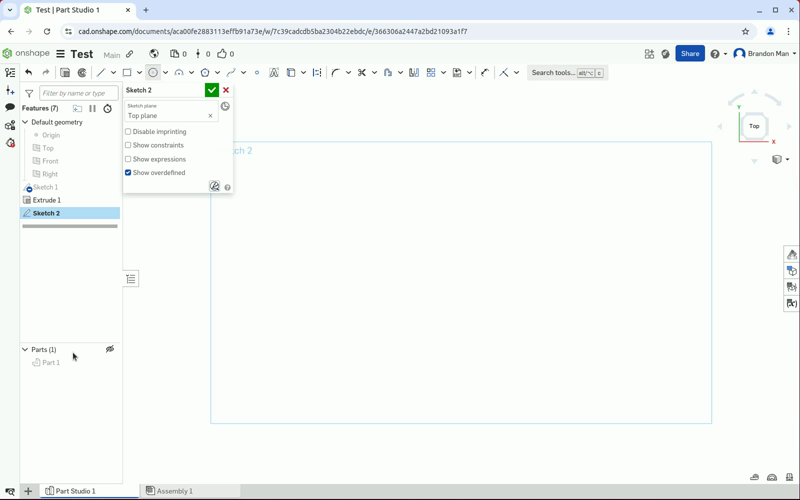
mouse_move(461, 282)
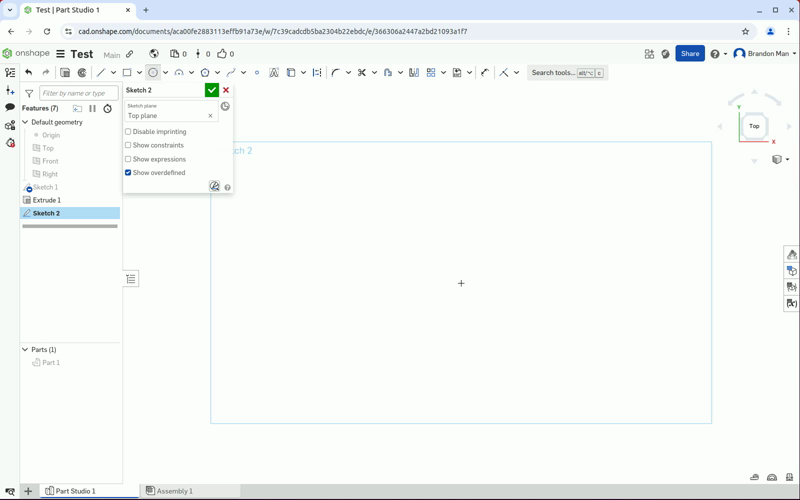
click(461, 282)
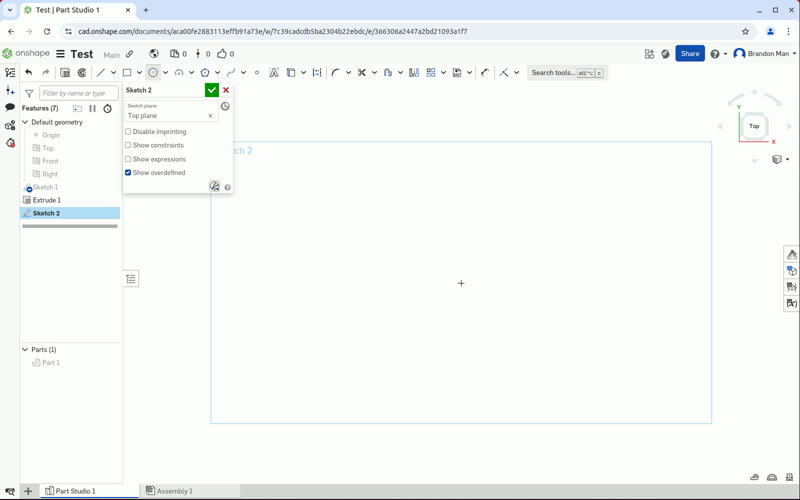
key_up(shift)
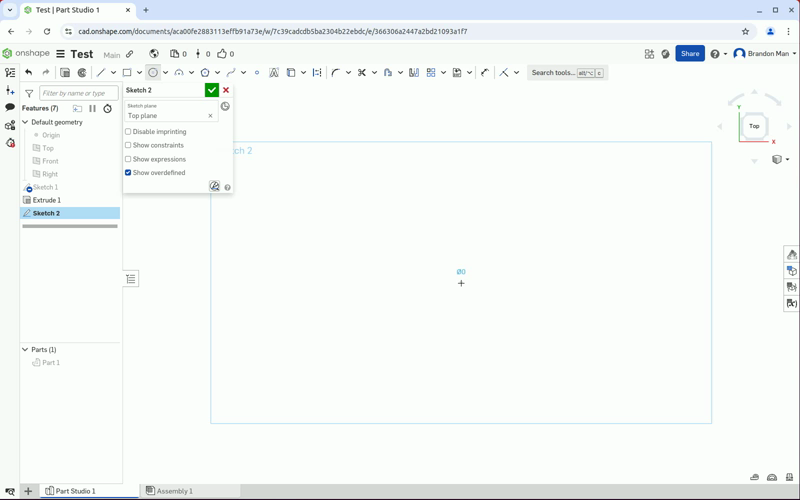
mouse_move(574, 282)
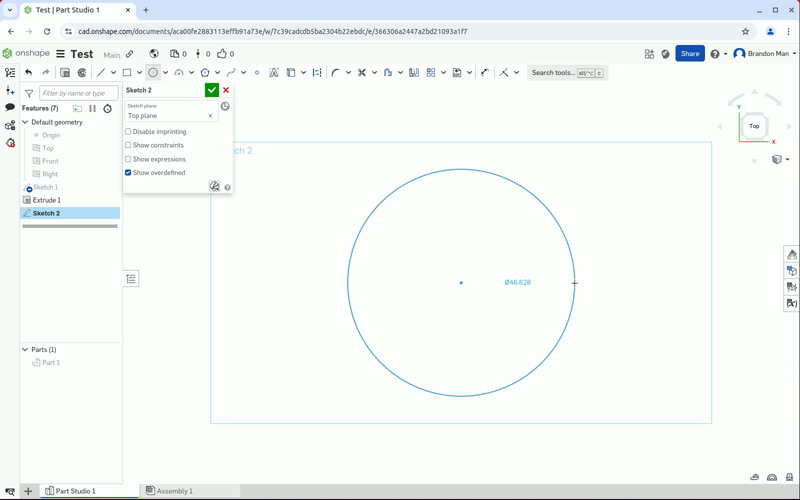
click(574, 282)
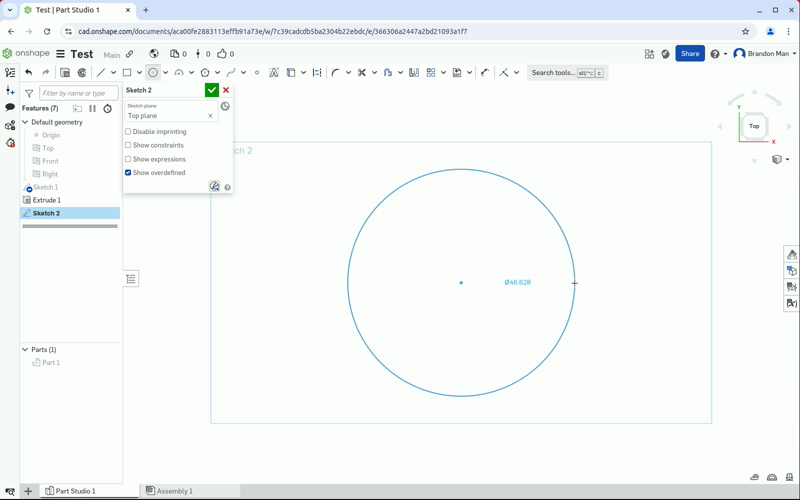
key(esc)
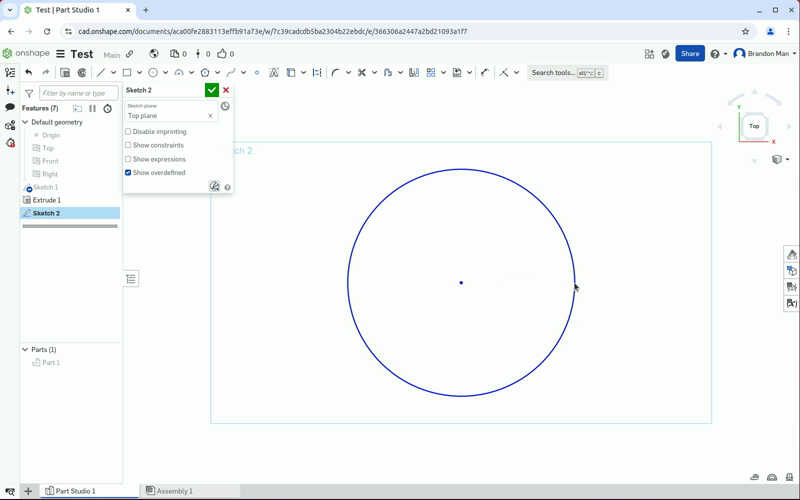
key(c)
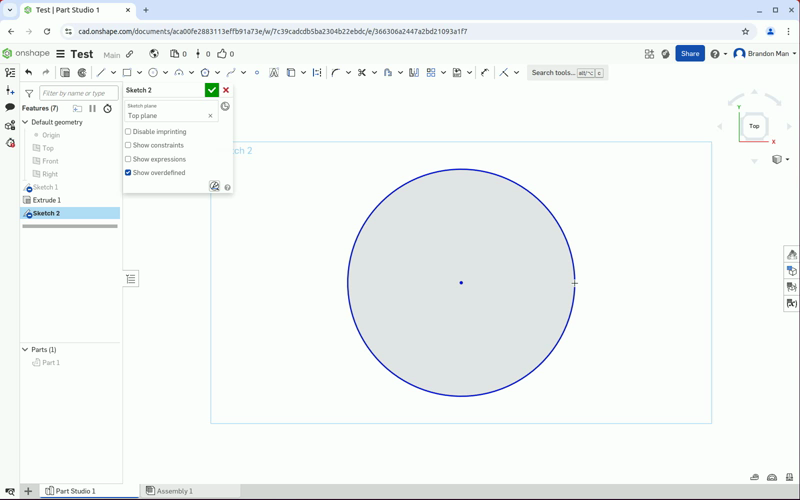
key_down(shift)
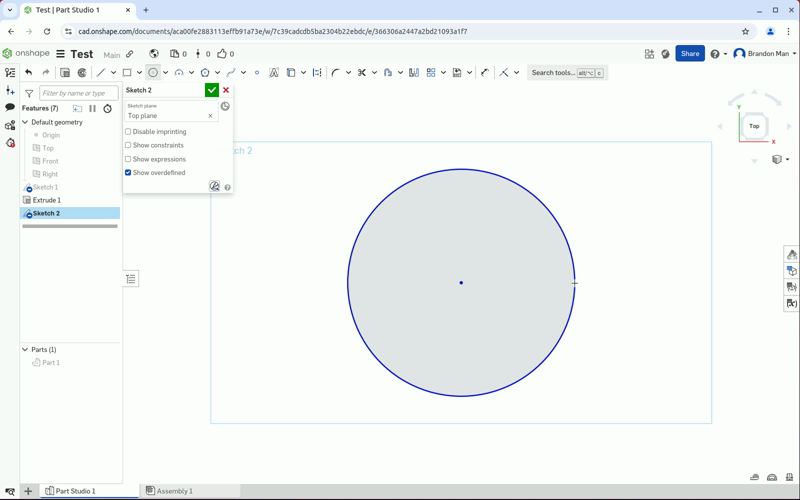
mouse_move(461, 282)
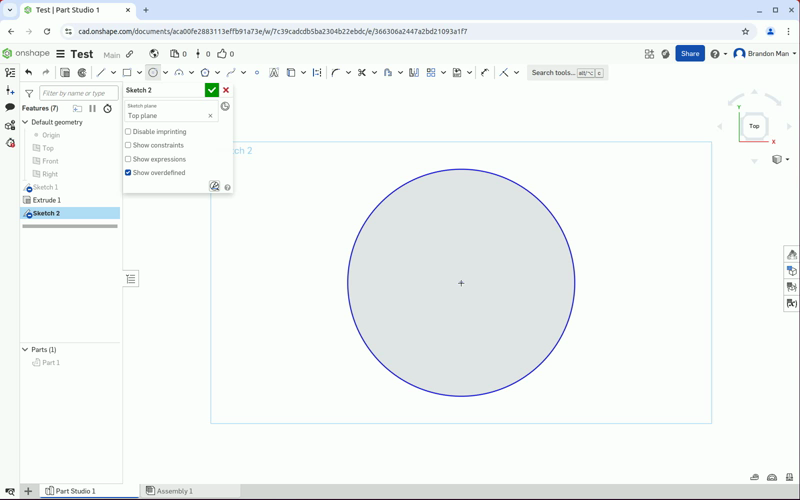
click(461, 282)
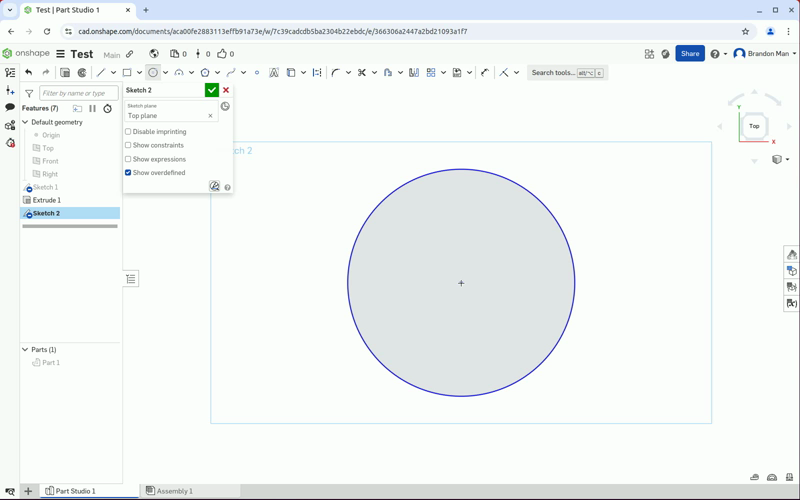
key_up(shift)
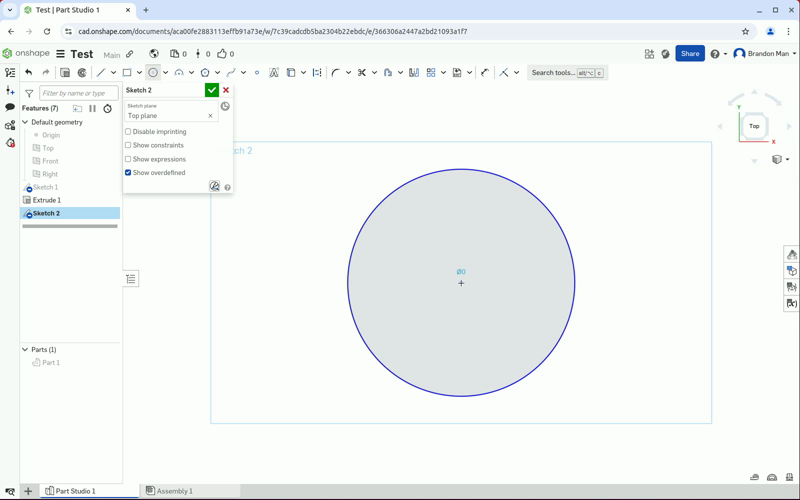
mouse_move(565, 282)
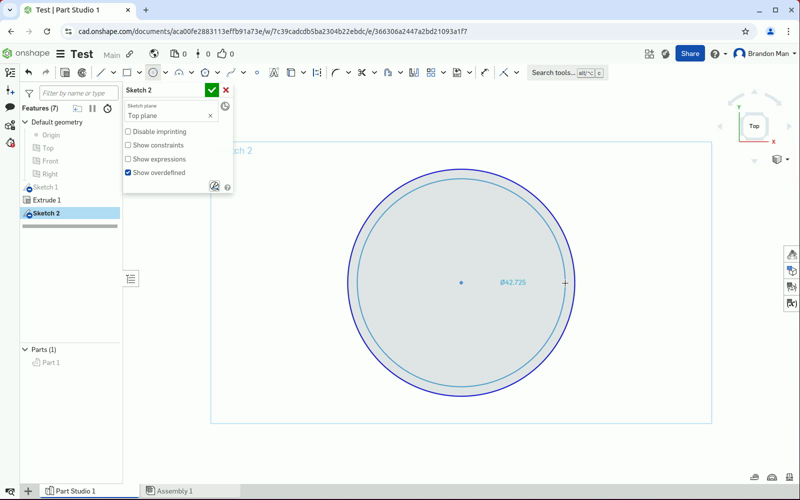
click(565, 282)
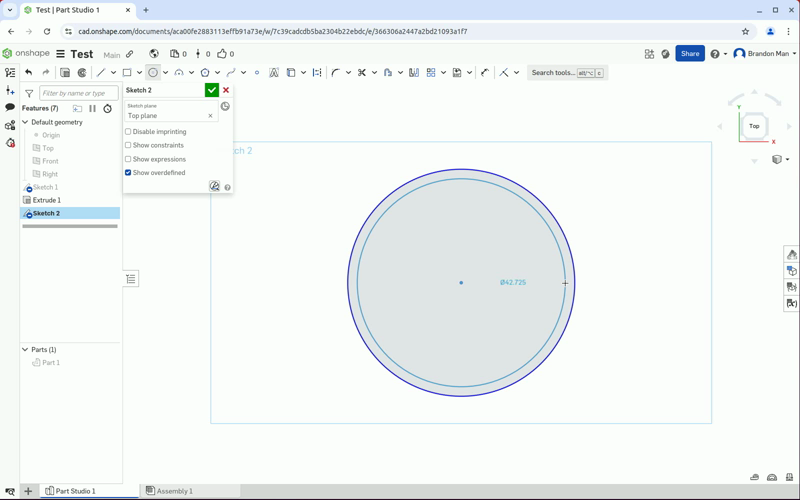
key(esc)
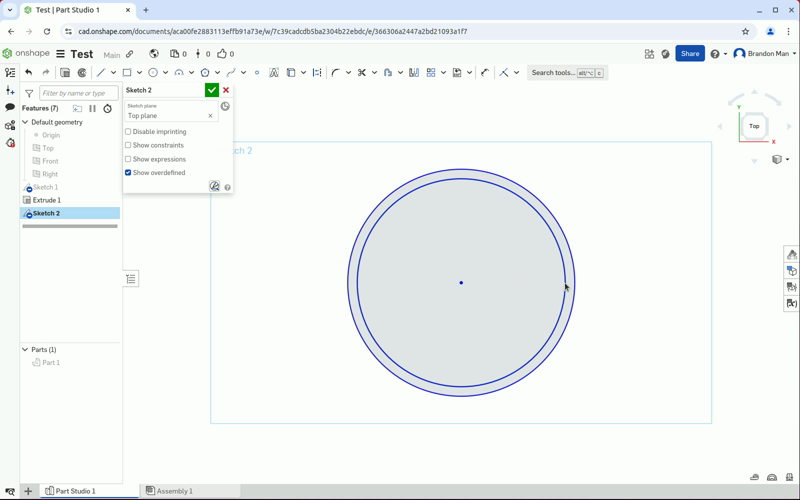
mouse_move(372, 345)
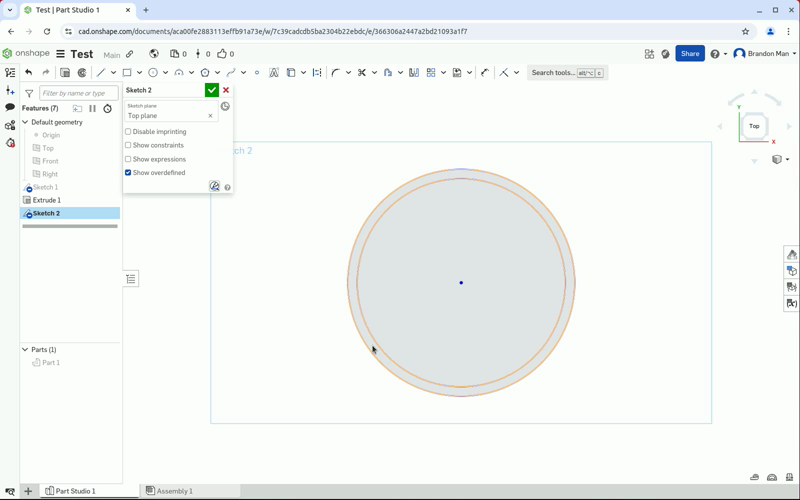
click(372, 345)
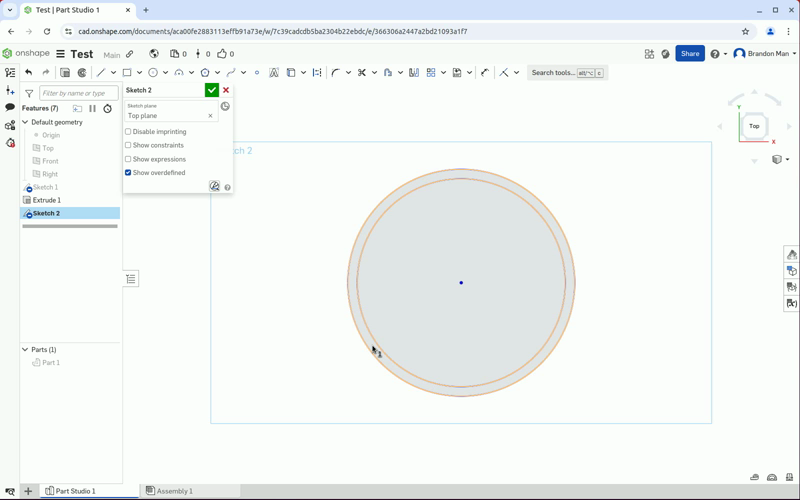
mouse_move(73, 352)
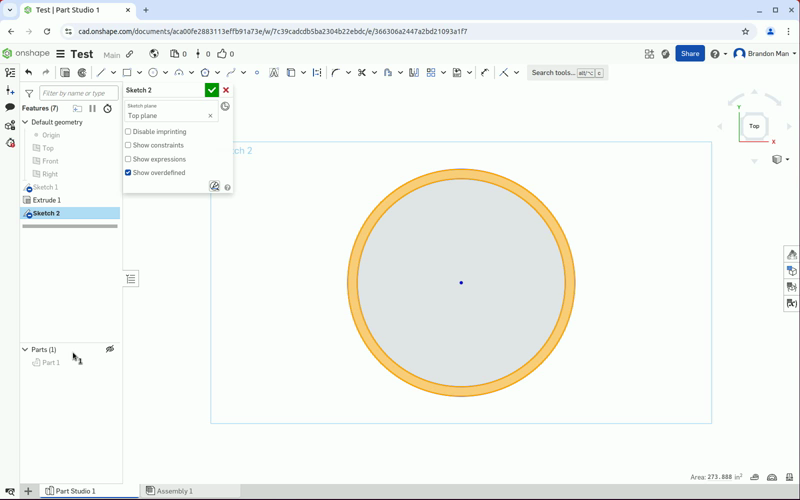
key(shift+y)
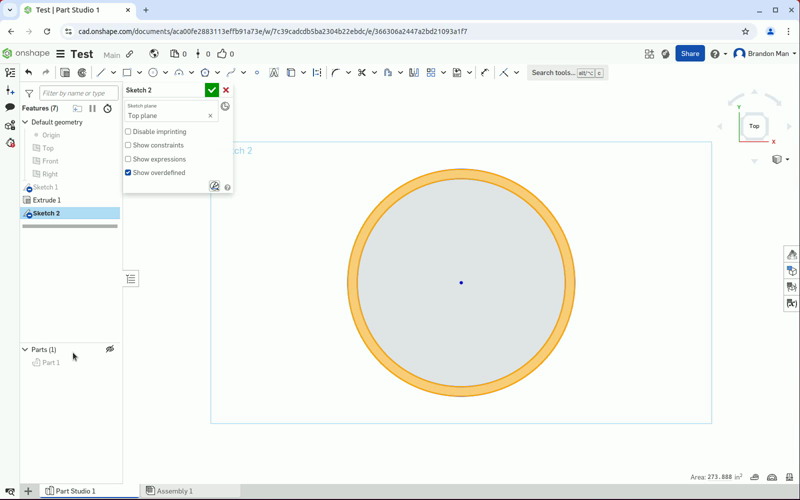
key(shift+e)
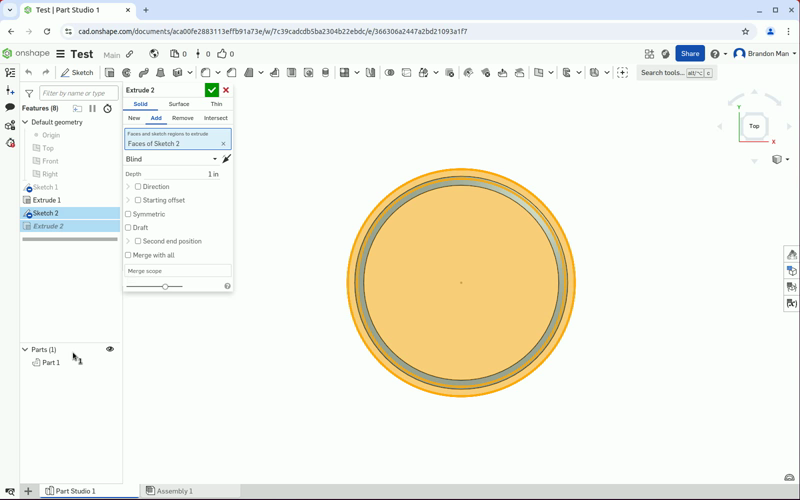
mouse_move(143, 106)
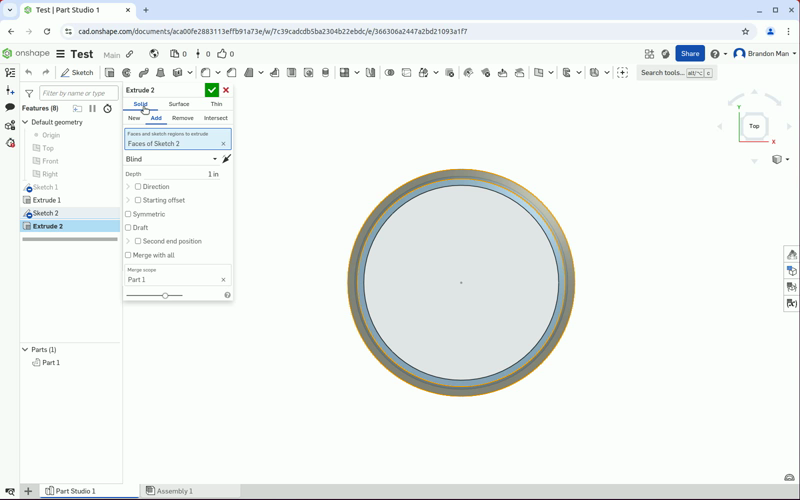
click(143, 106)
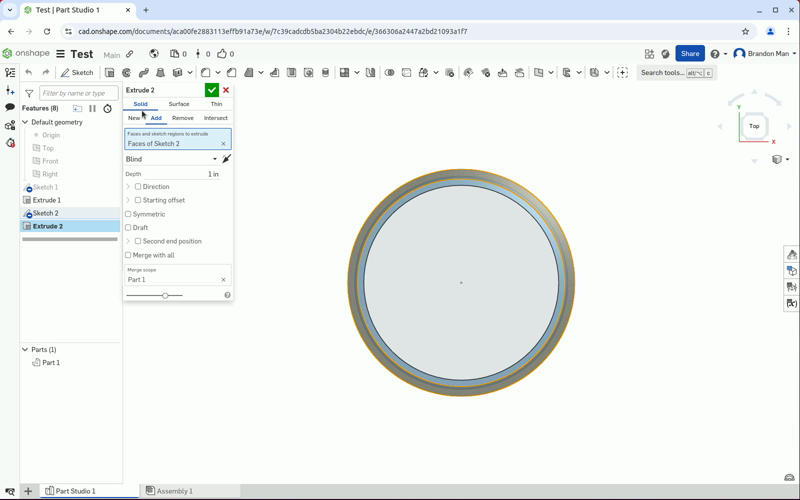
mouse_move(137, 120)
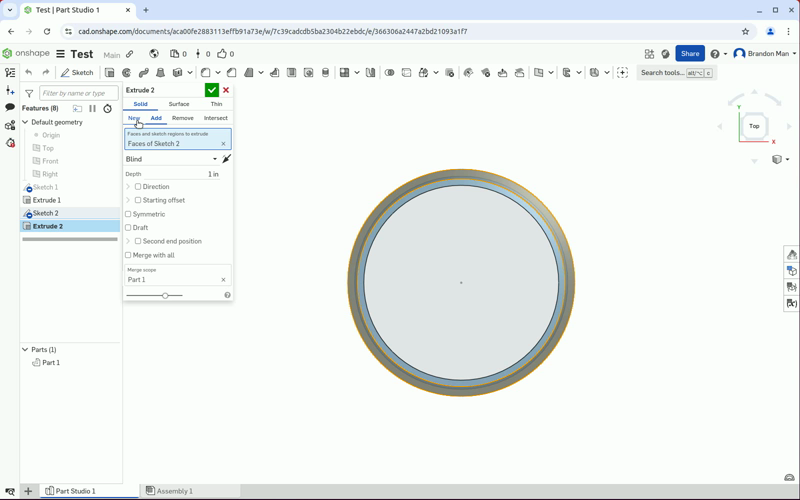
click(137, 120)
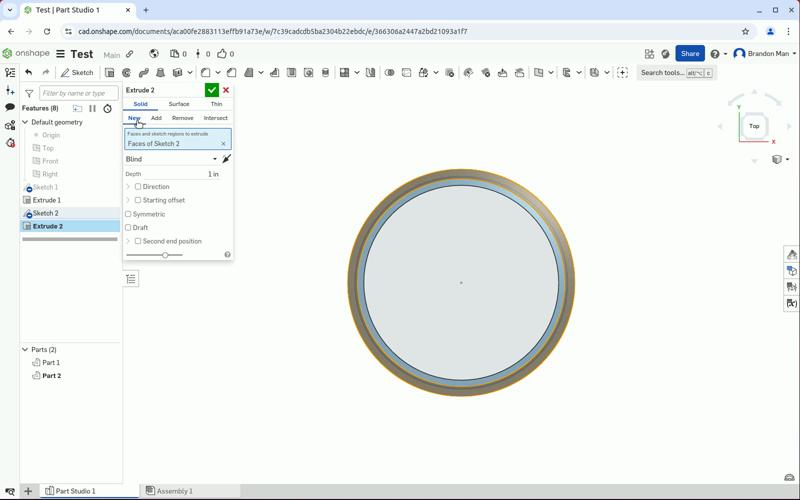
key(tab, 4)
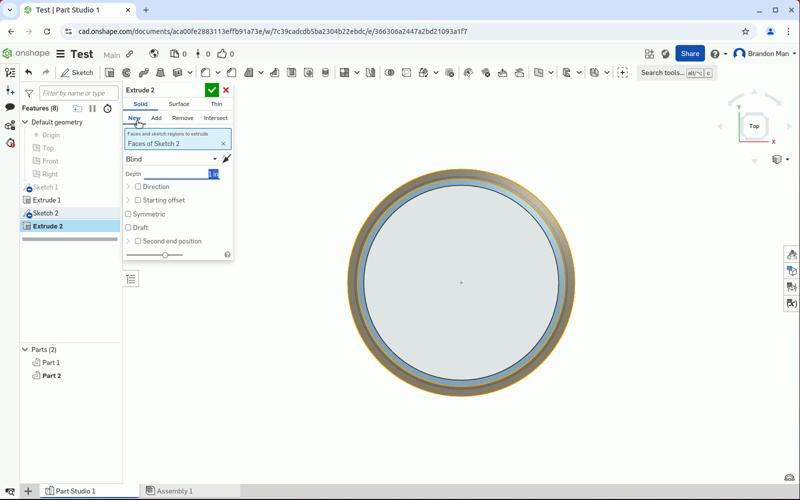
text(-1.926)
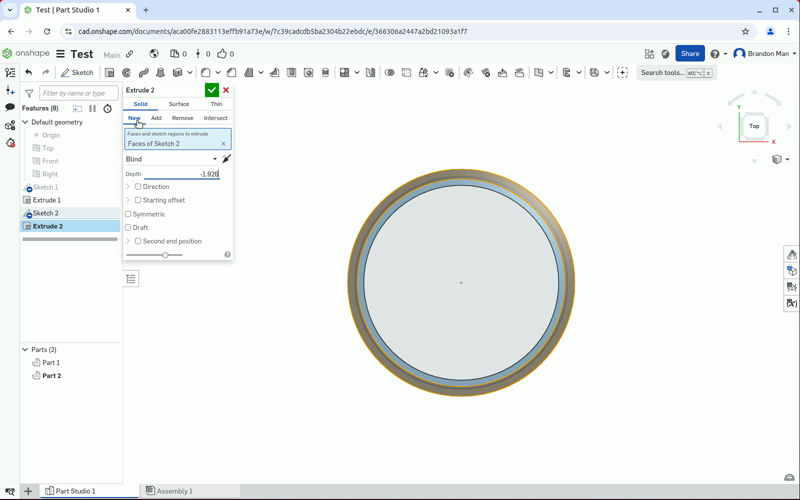
key(enter)
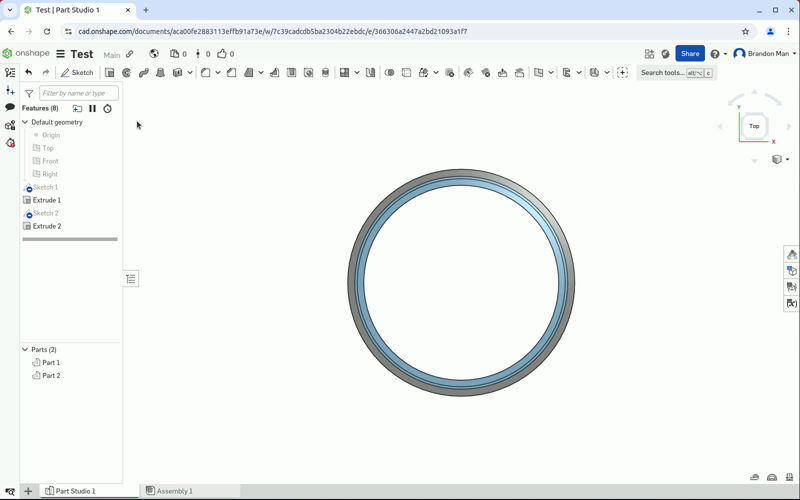
key(shift+h)
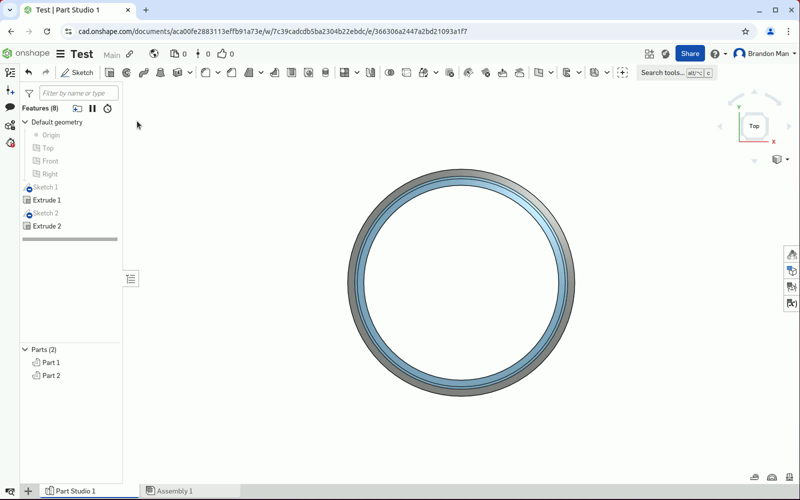
key(shift+h)
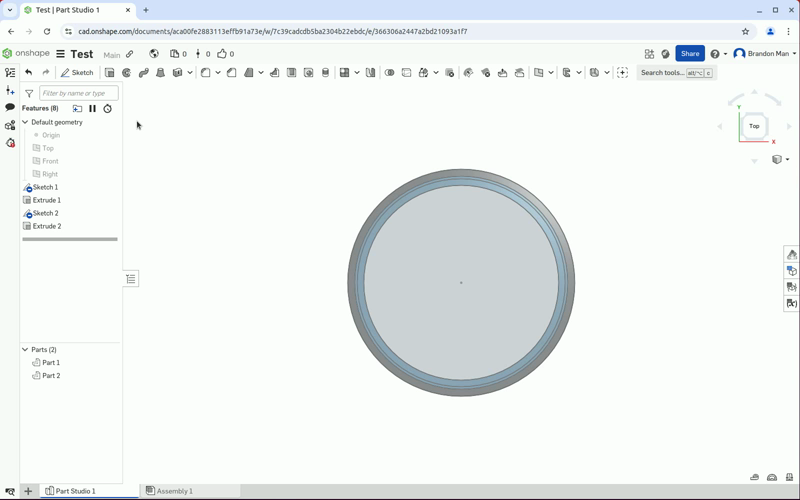
key(shift+7)
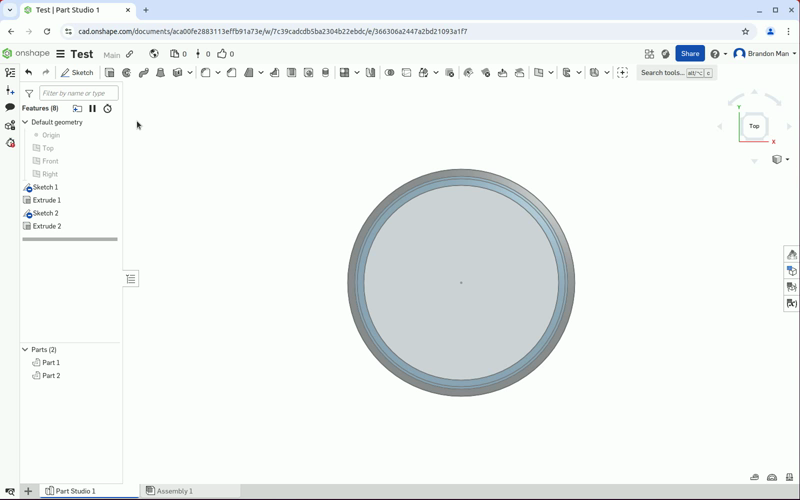
key(up, 3)
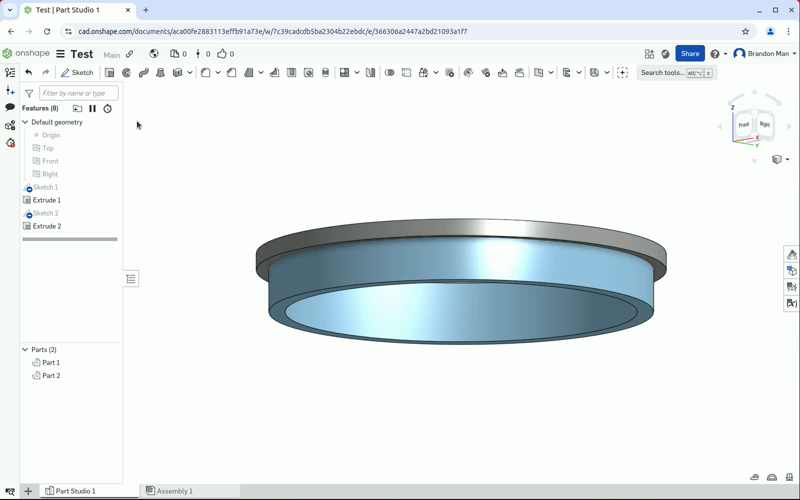
key(left, 3)
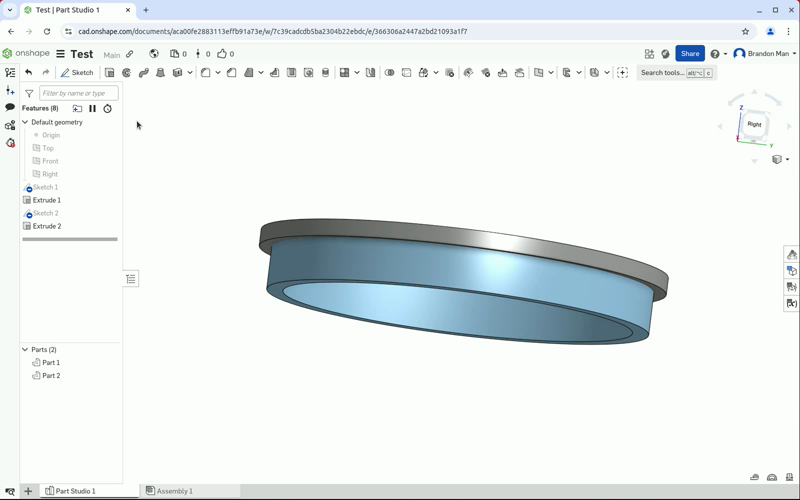
key(right, 3)
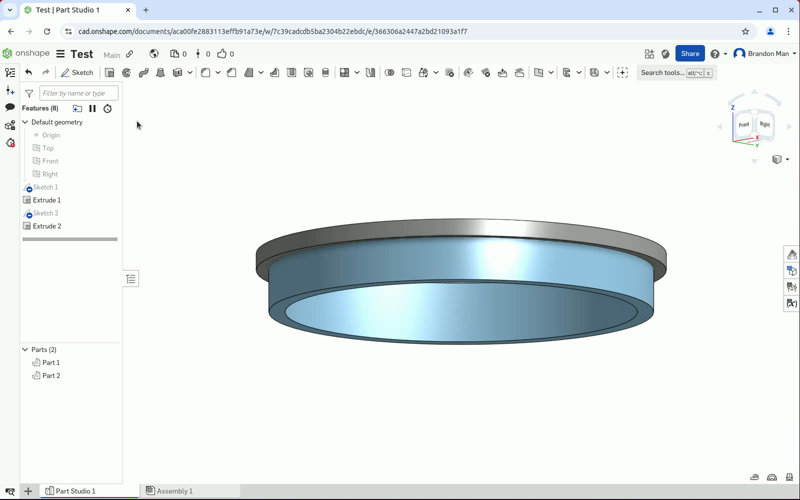
key(down, 3)
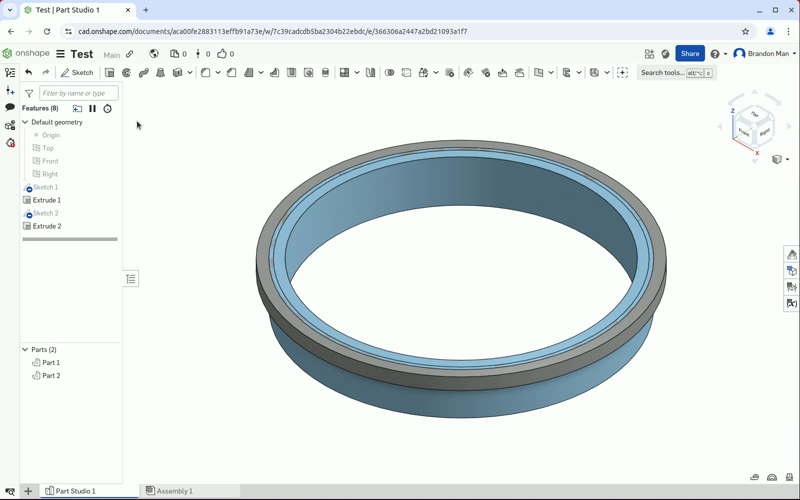
mouse_move(73, 189)
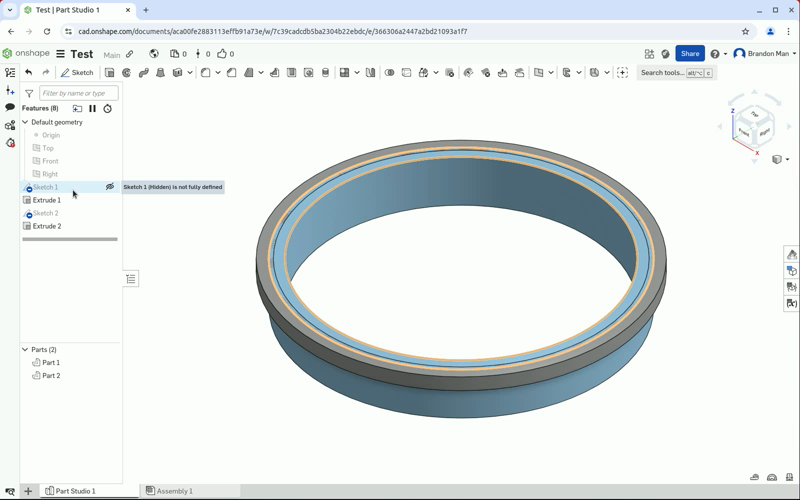
click(73, 189)